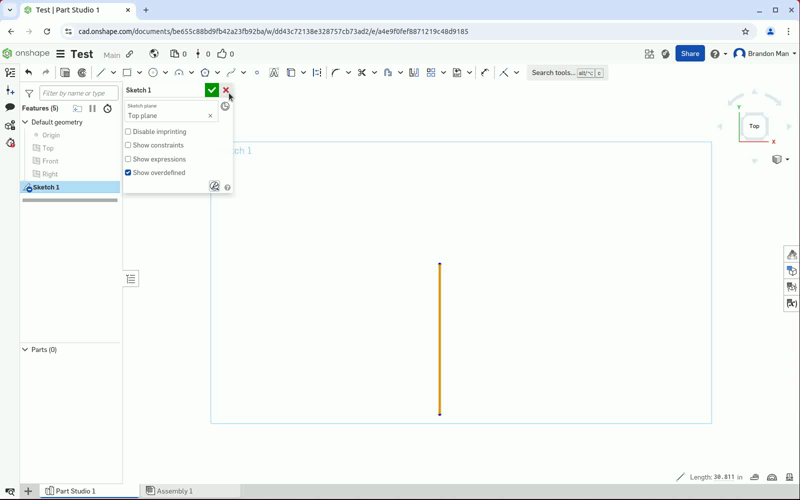
key(shift+h)
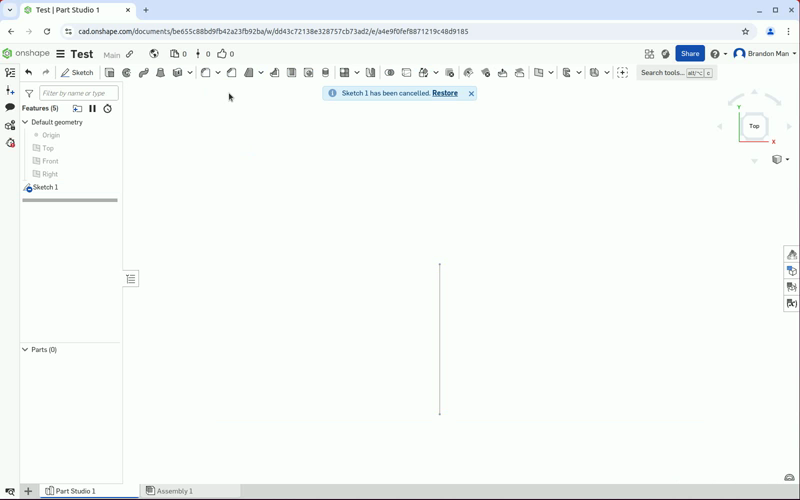
key(shift+s)
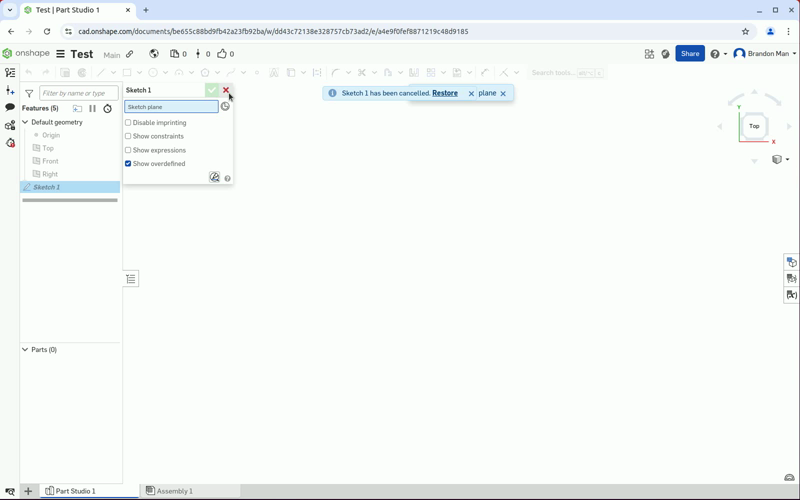
mouse_move(73, 150)
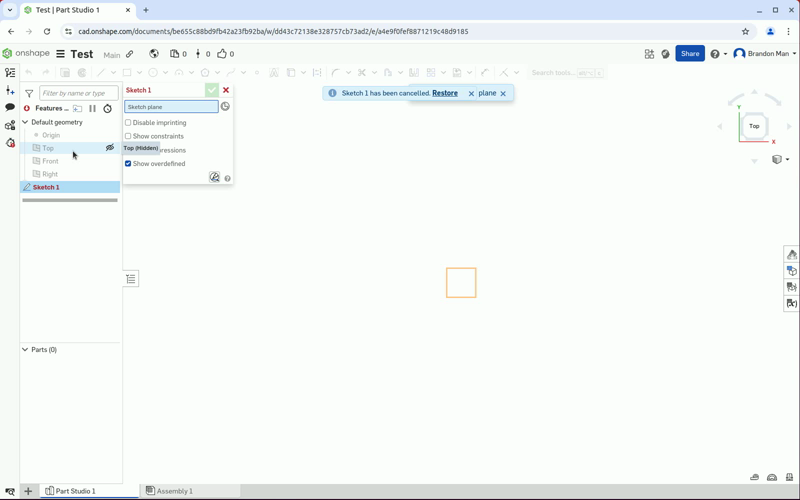
click(73, 150)
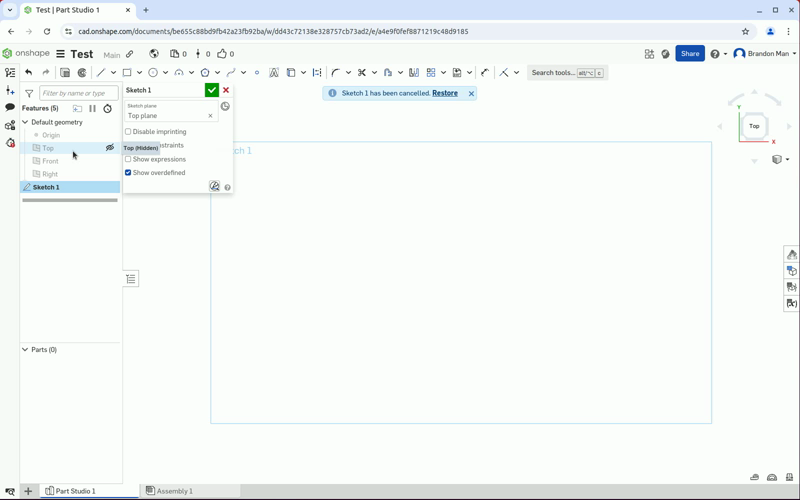
mouse_move(73, 352)
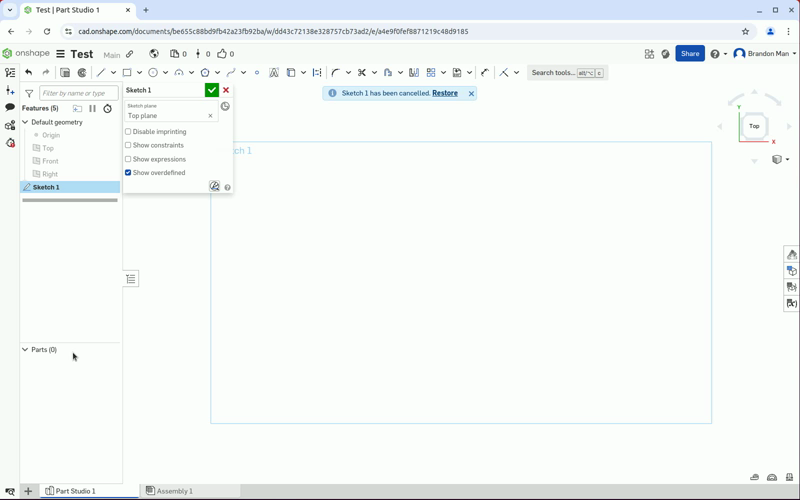
key(y)
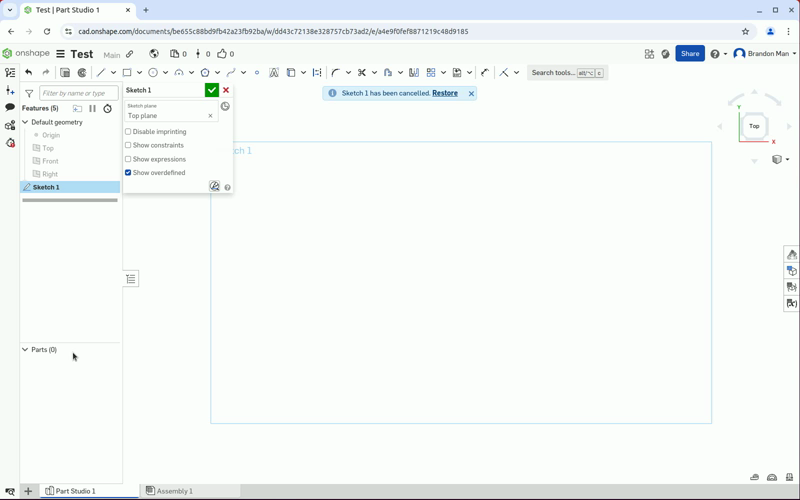
key(c)
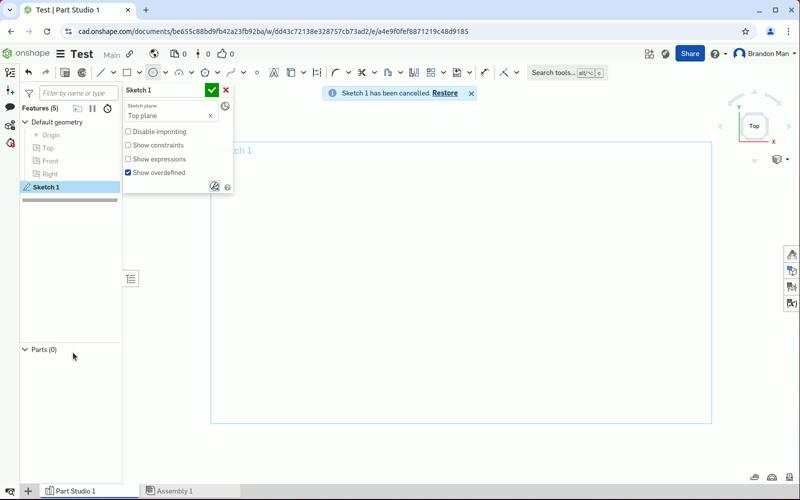
key_down(shift)
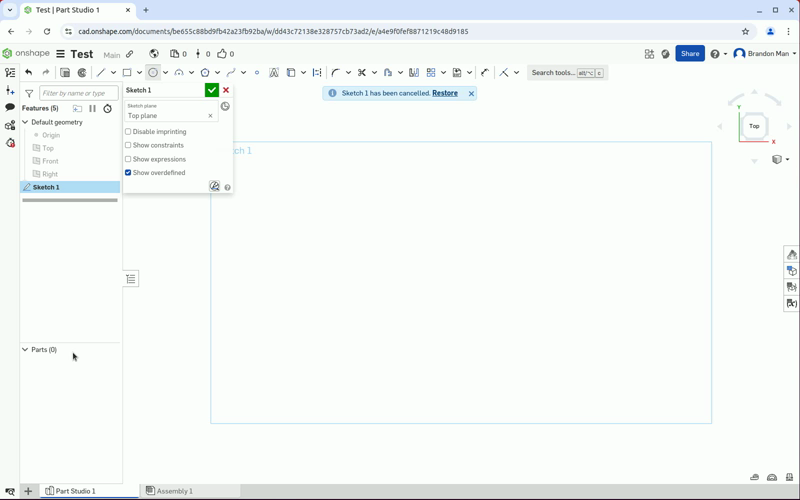
mouse_move(461, 282)
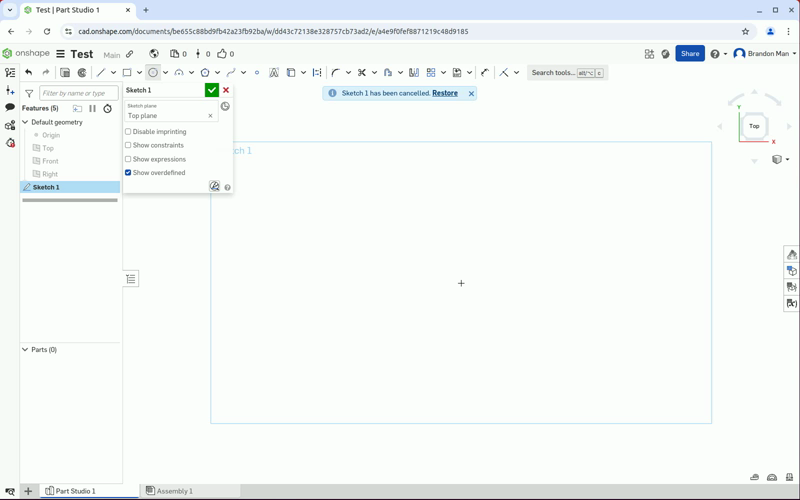
click(461, 282)
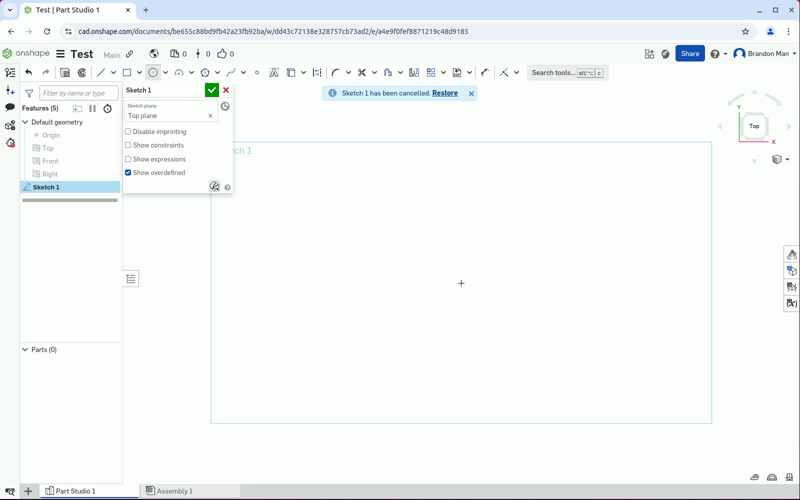
key_up(shift)
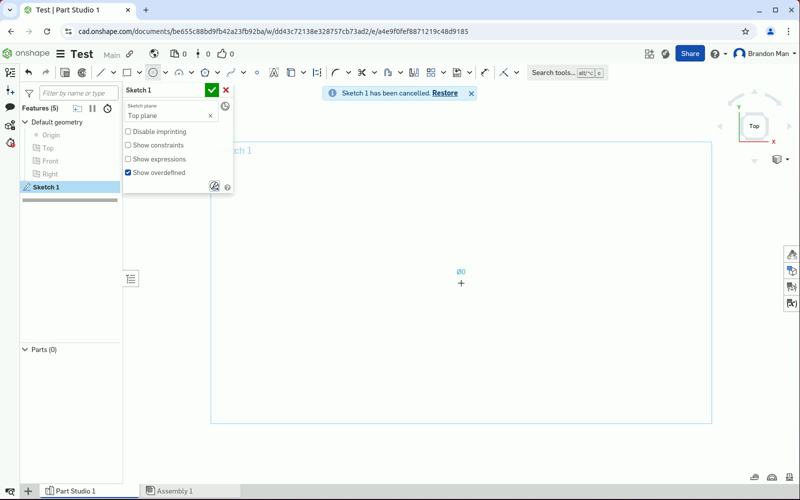
mouse_move(574, 282)
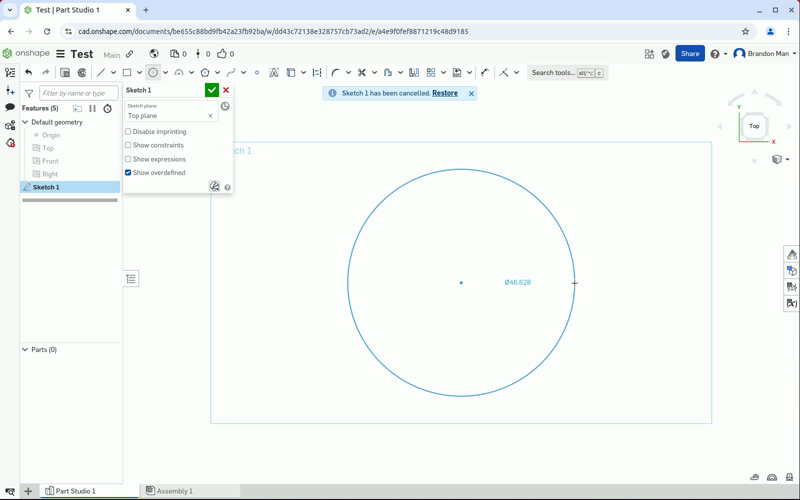
click(574, 282)
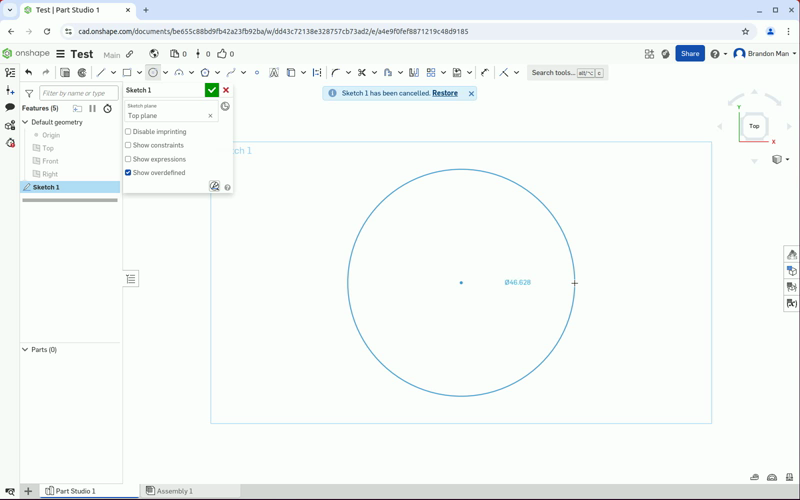
key(esc)
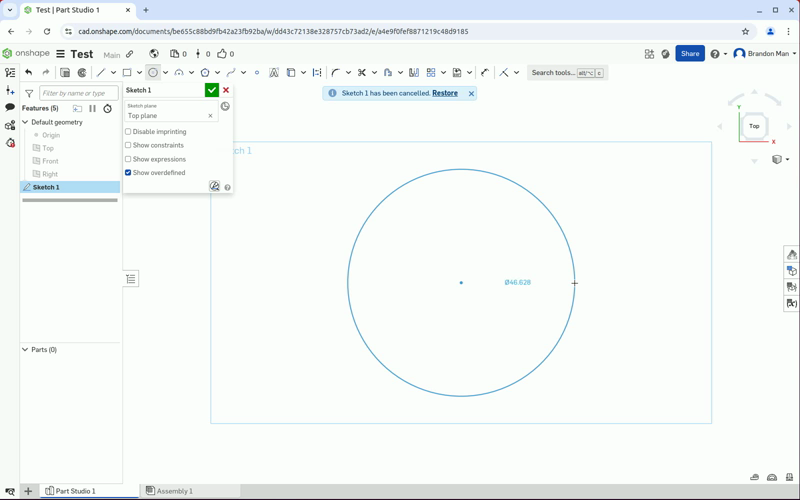
mouse_move(437, 297)
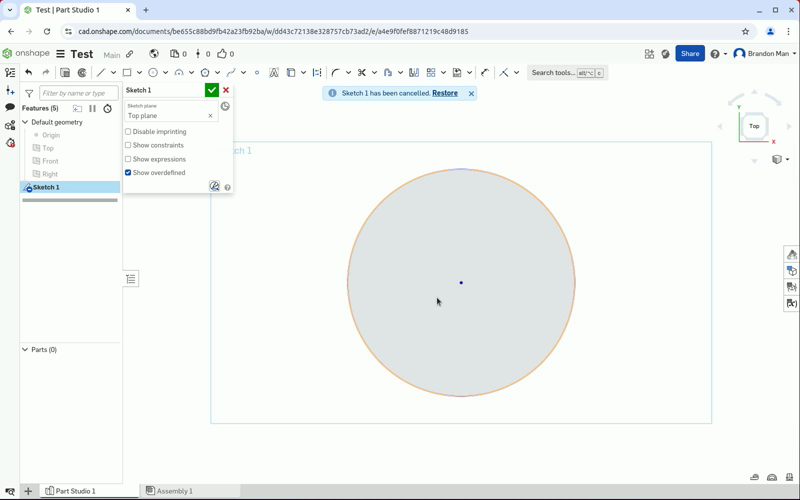
click(437, 297)
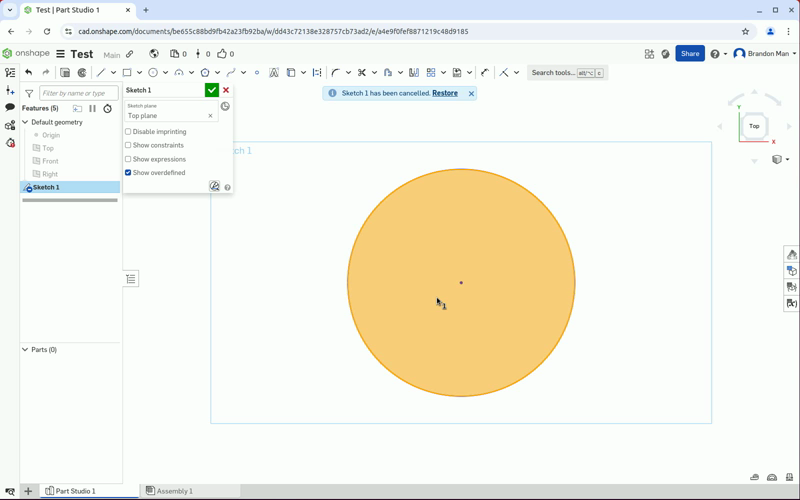
mouse_move(73, 352)
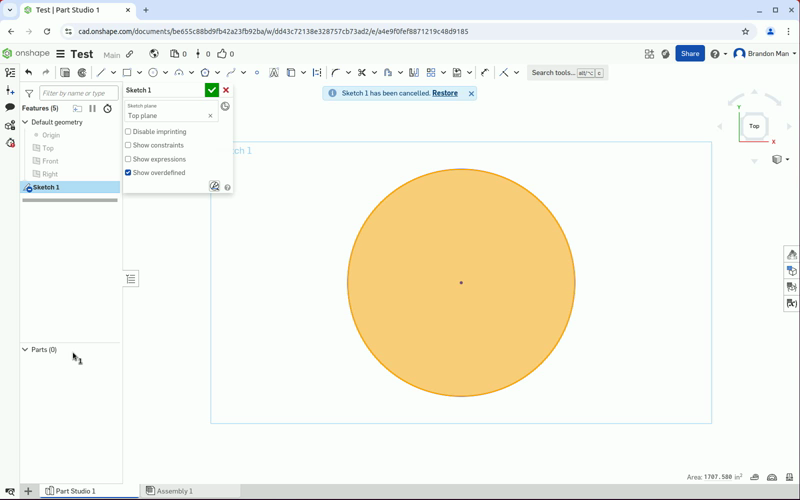
key(shift+y)
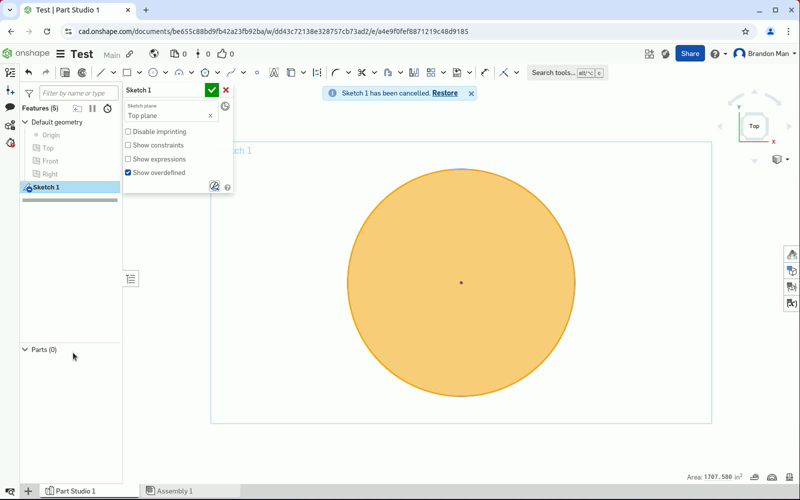
key(shift+e)
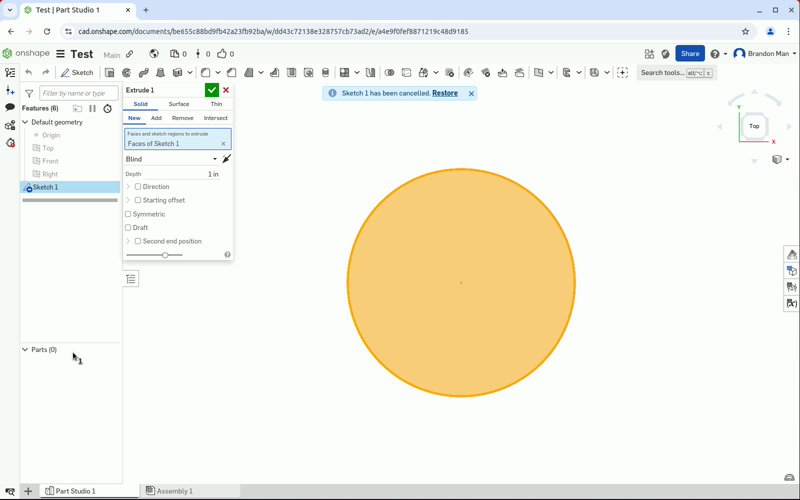
mouse_move(143, 106)
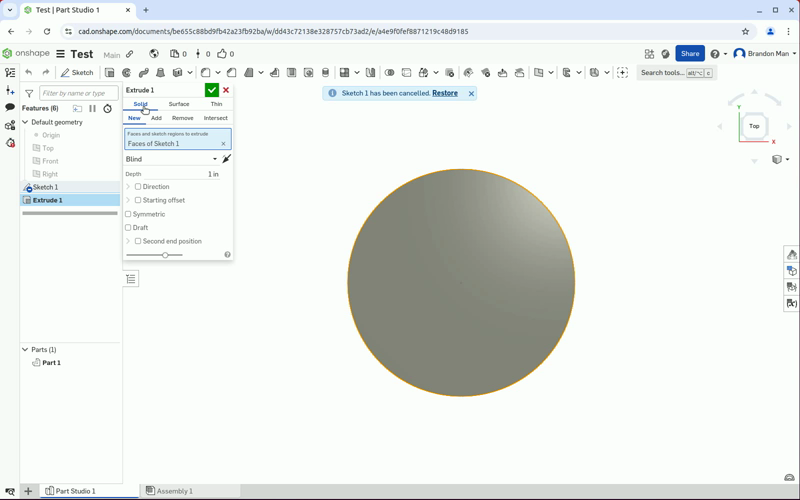
click(143, 106)
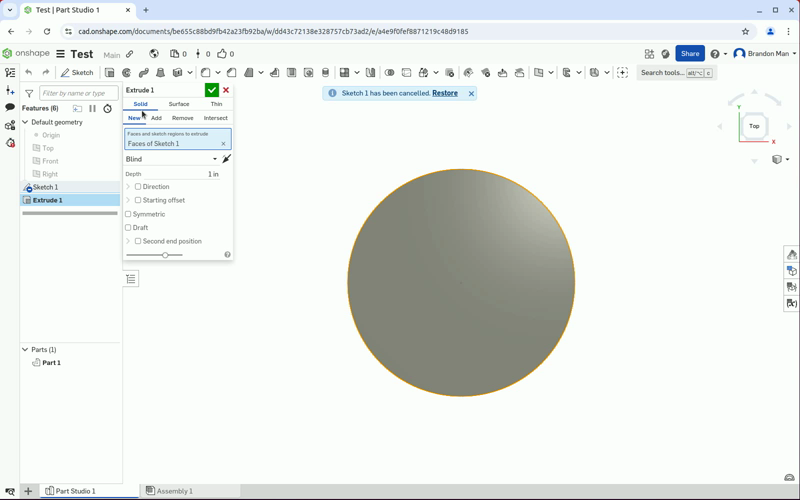
mouse_move(137, 120)
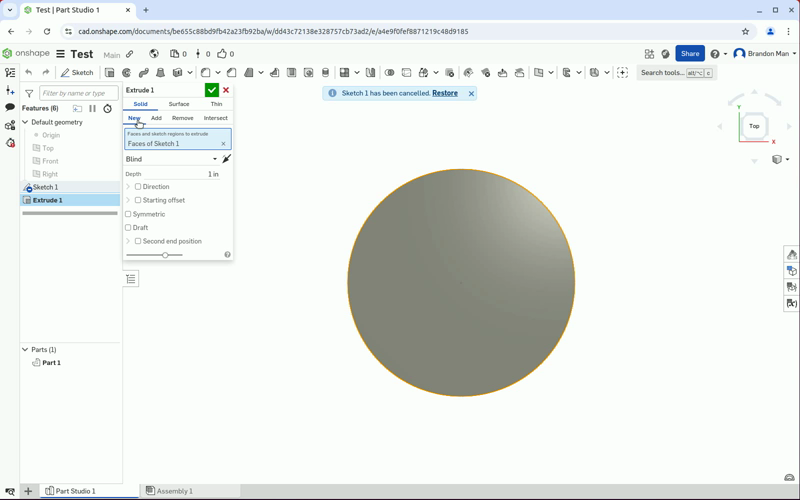
click(137, 120)
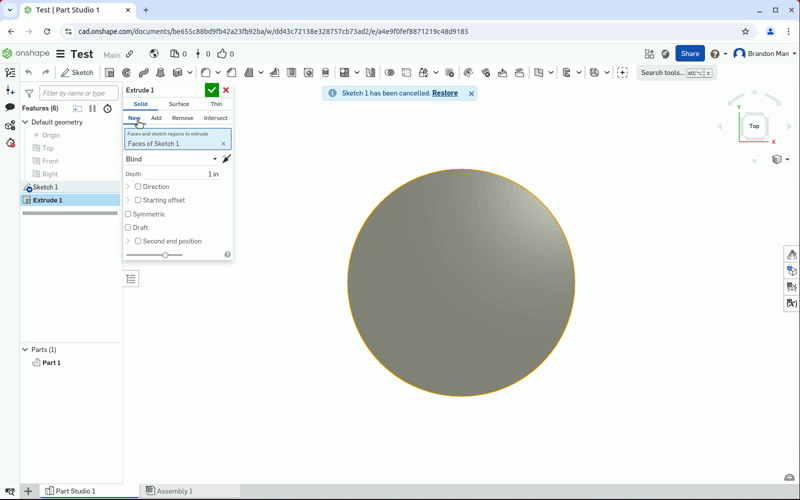
key(tab, 4)
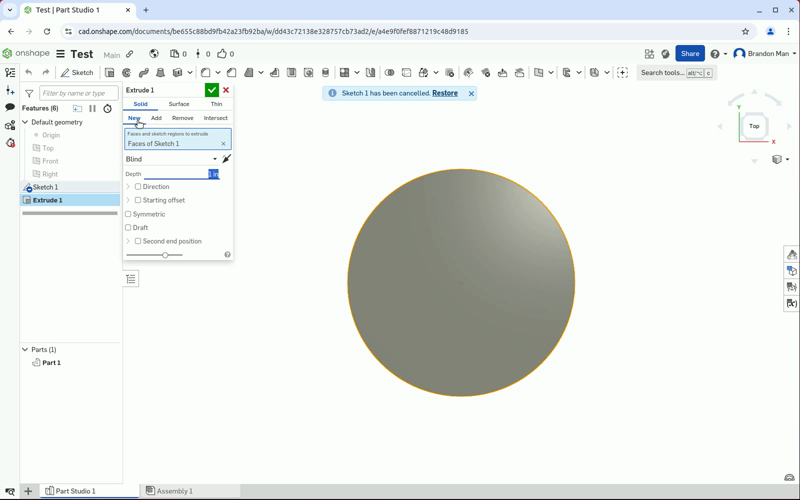
text(18.535)
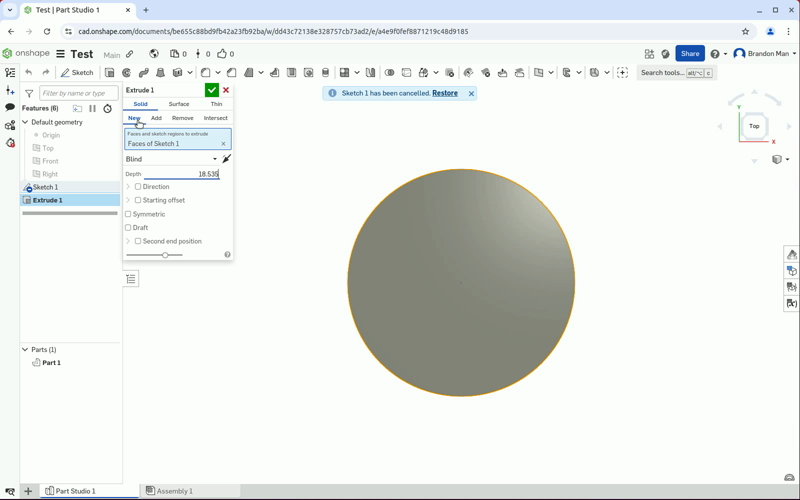
key(enter)
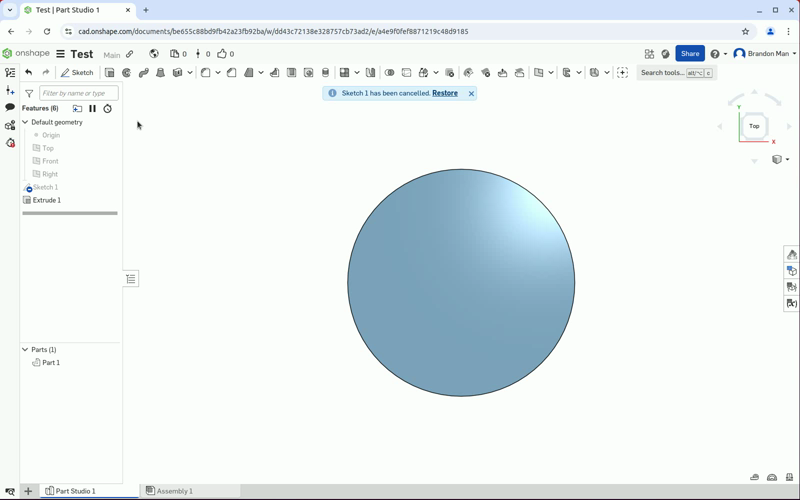
key(shift+h)
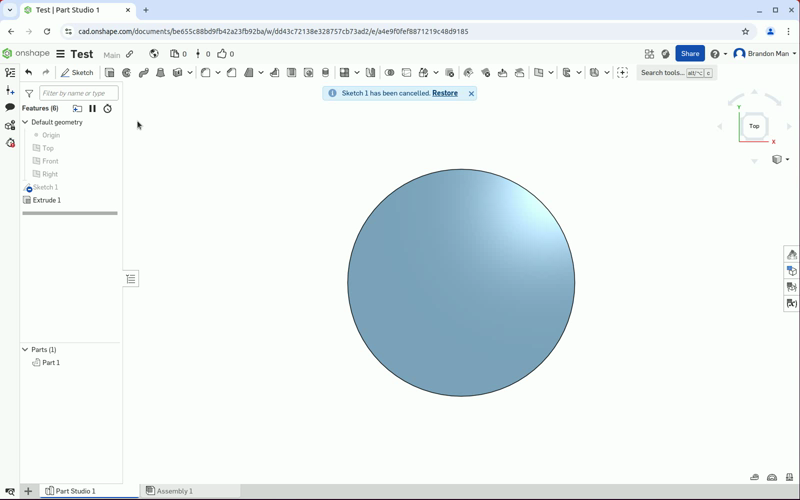
key(shift+h)
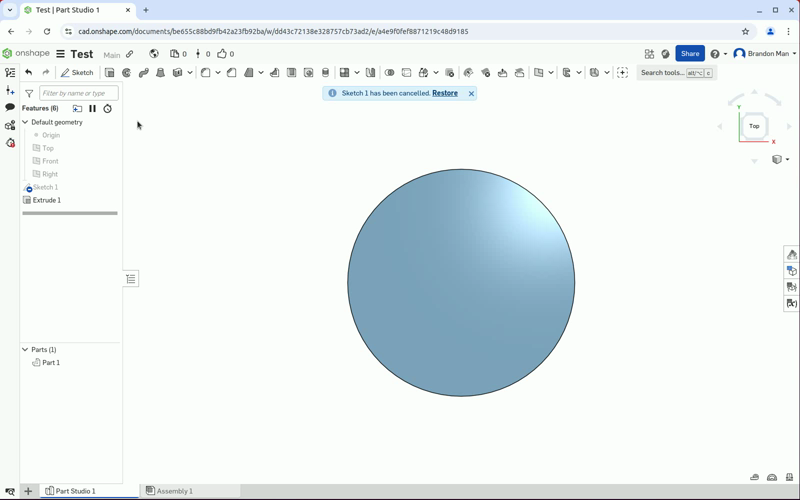
mouse_move(73, 189)
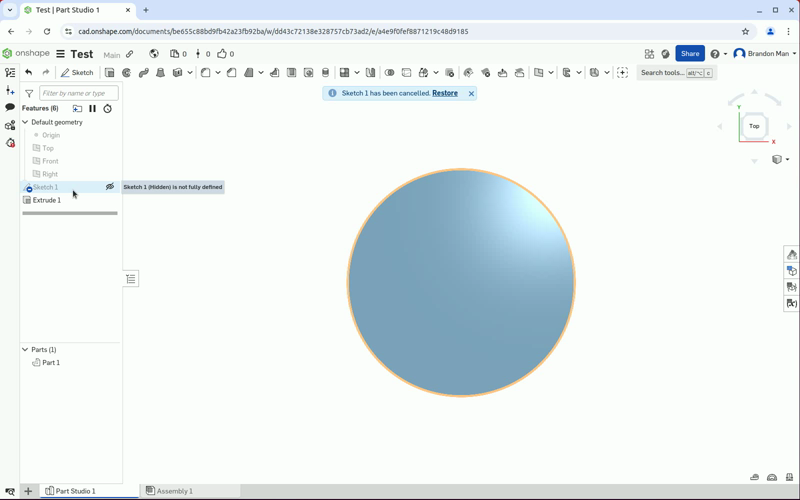
click(73, 189)
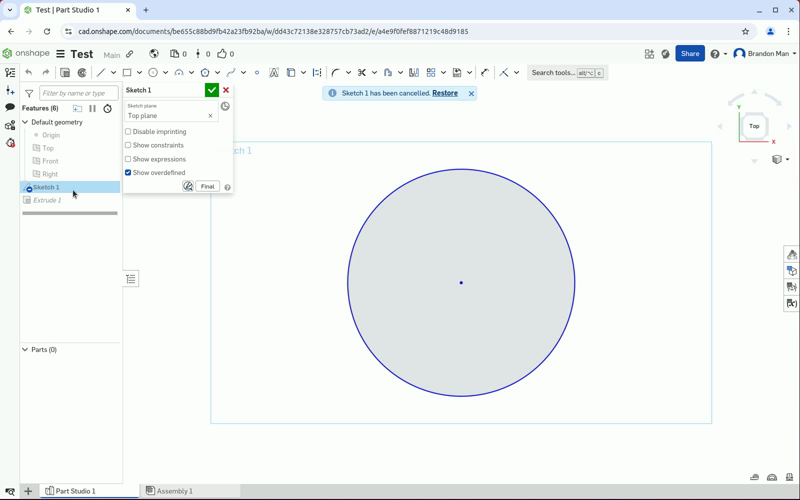
mouse_move(229, 92)
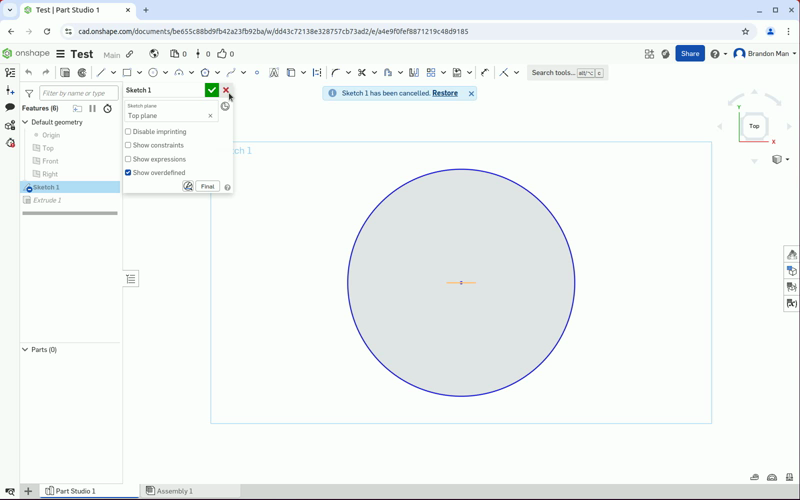
click(229, 92)
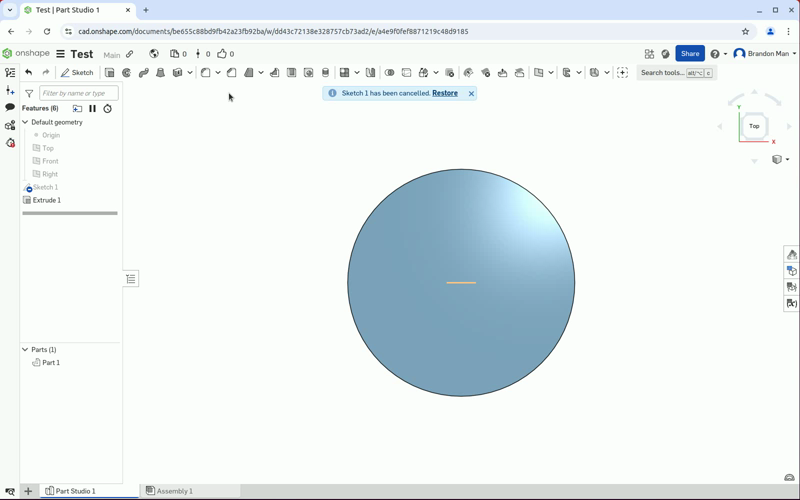
mouse_move(541, 75)
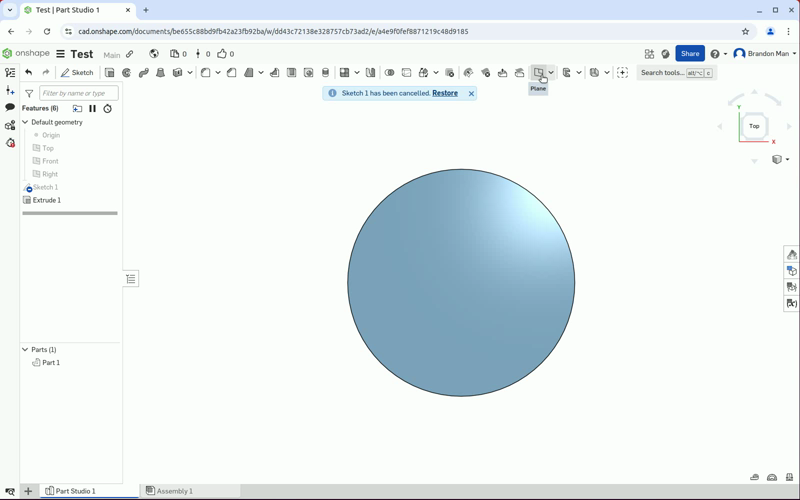
click(541, 75)
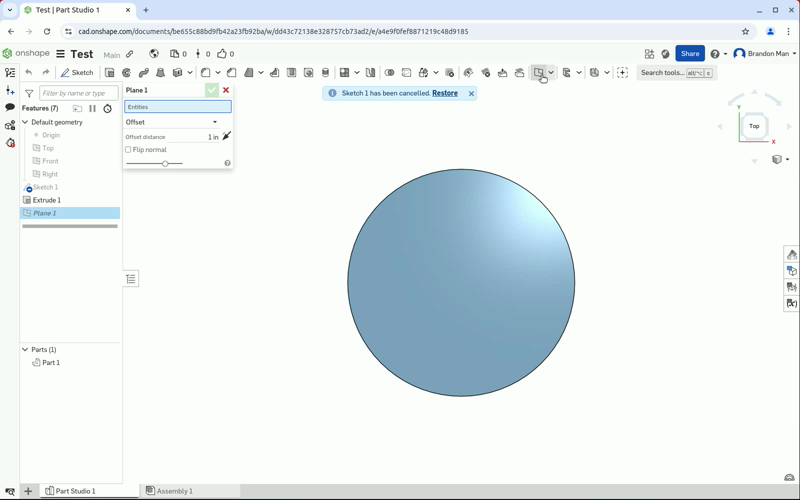
mouse_move(73, 150)
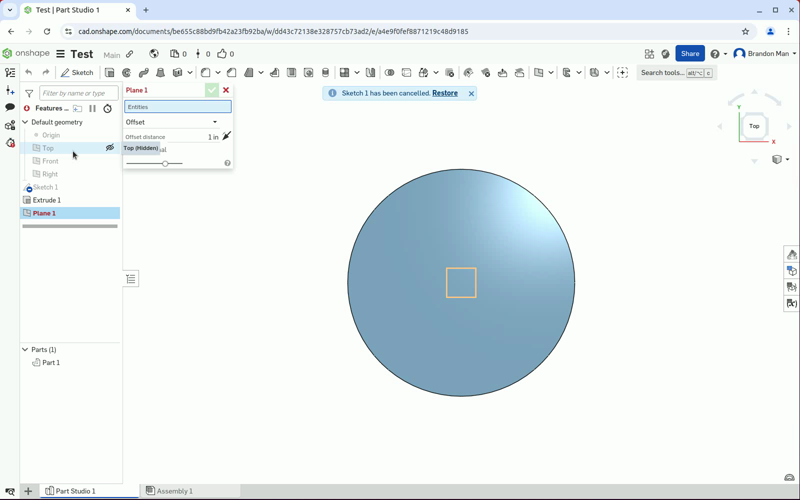
click(73, 150)
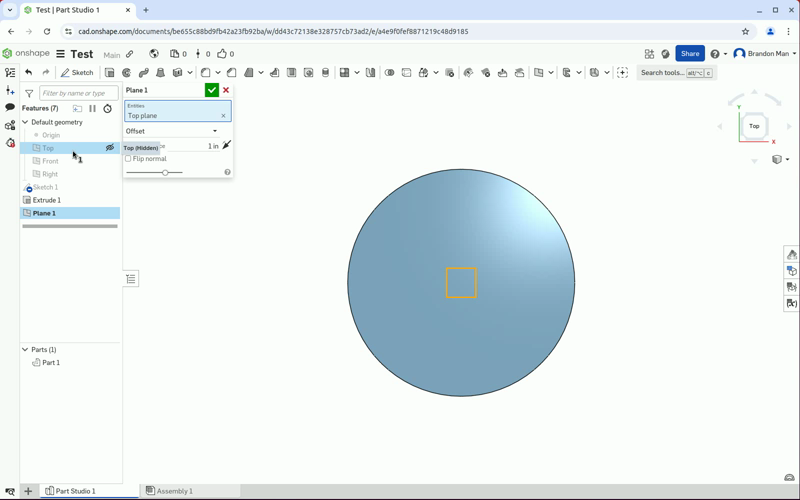
key(tab, 2)
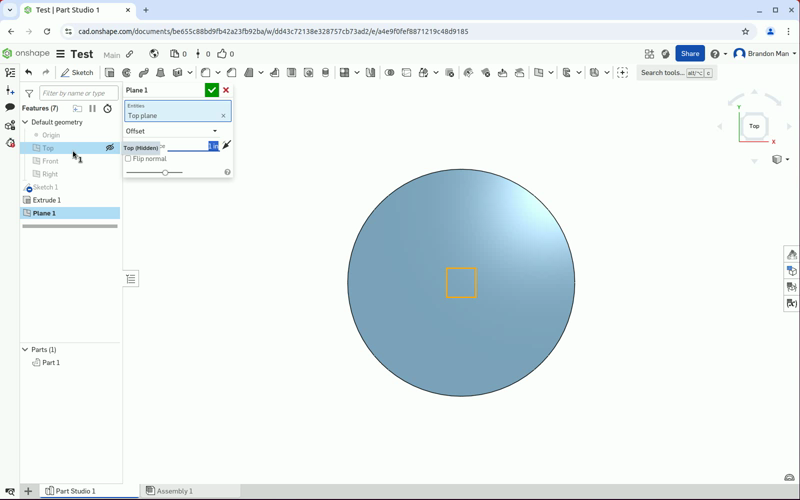
text(18.548)
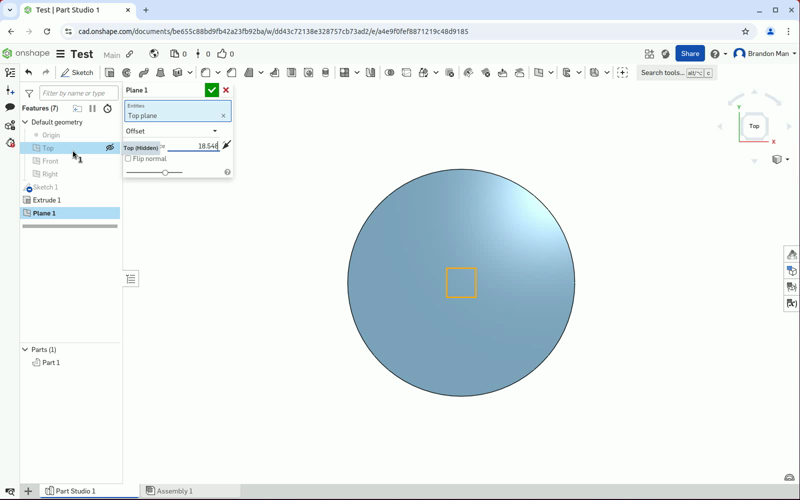
key(enter, 2)
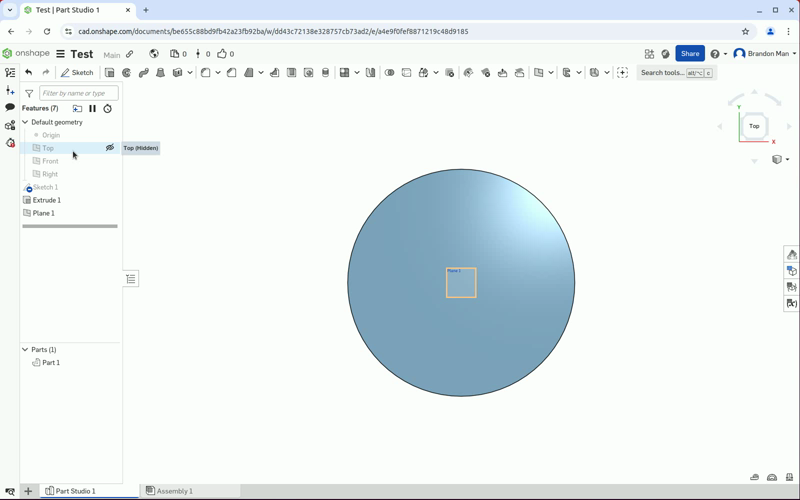
key(shift+s)
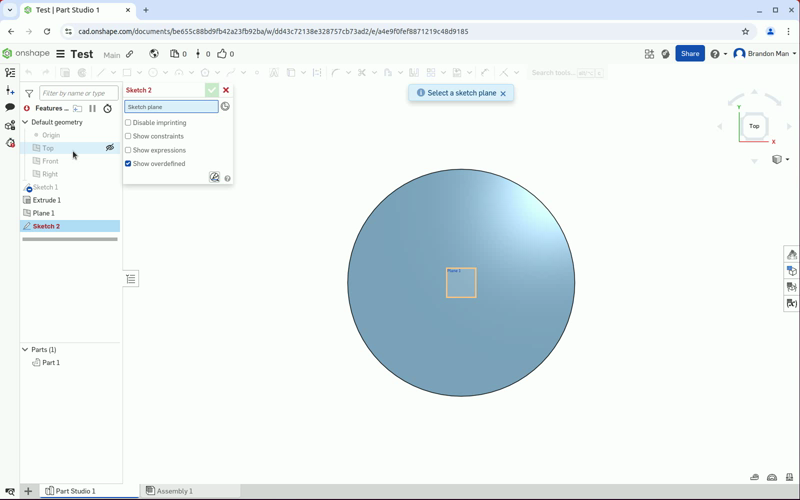
mouse_move(73, 215)
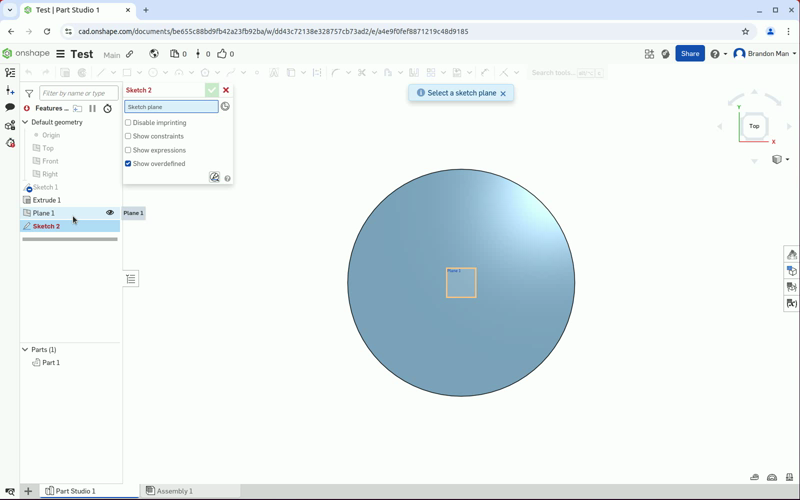
click(73, 215)
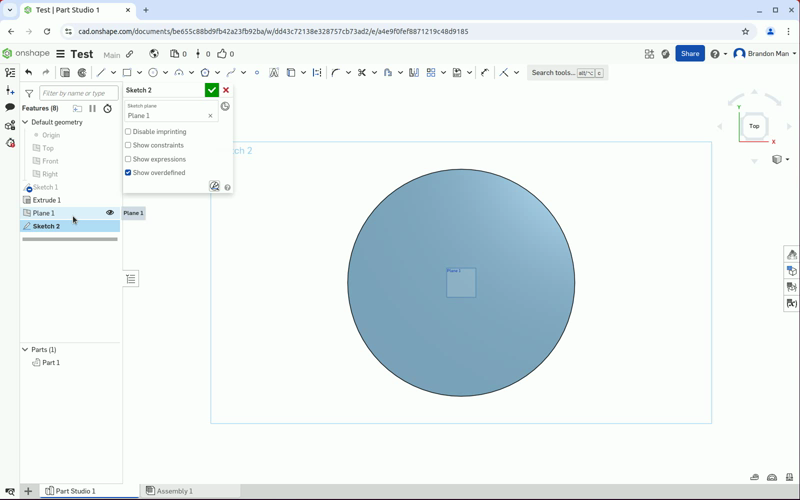
mouse_move(73, 352)
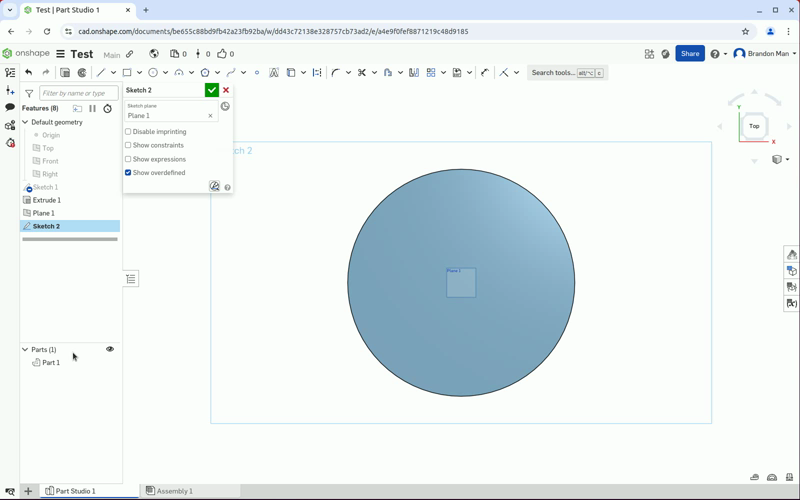
key(y)
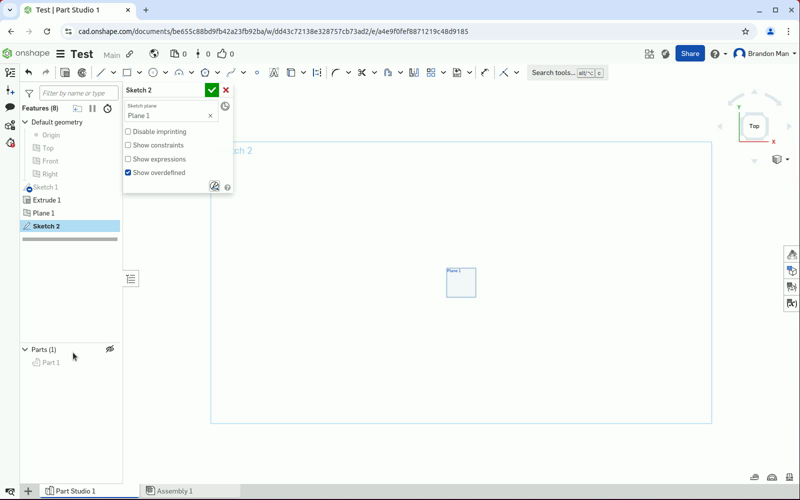
key(c)
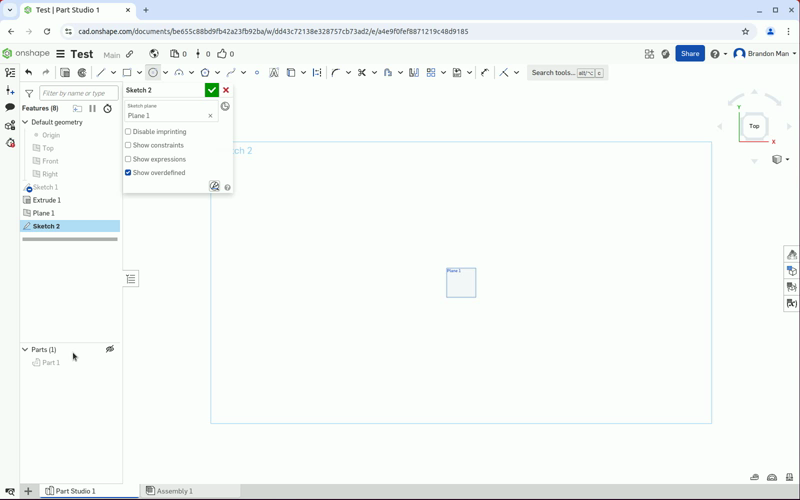
key_down(shift)
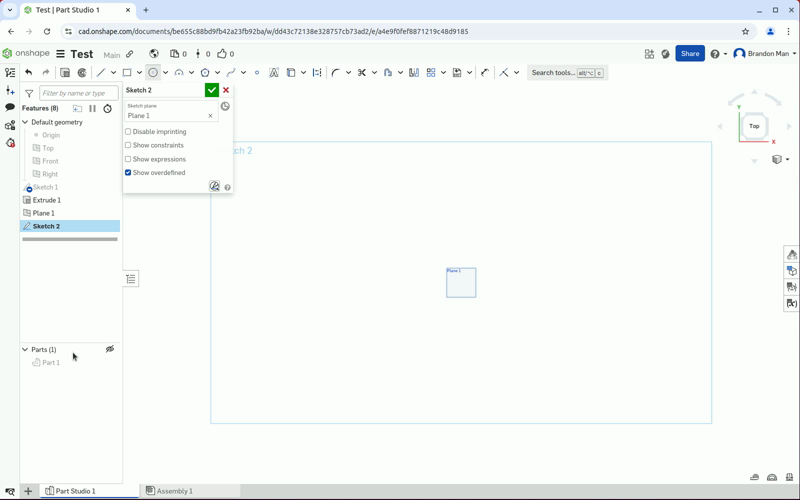
mouse_move(461, 282)
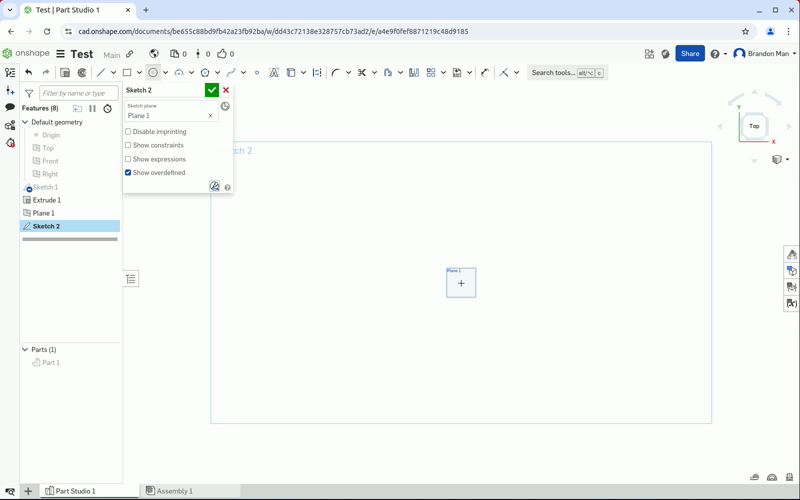
click(461, 282)
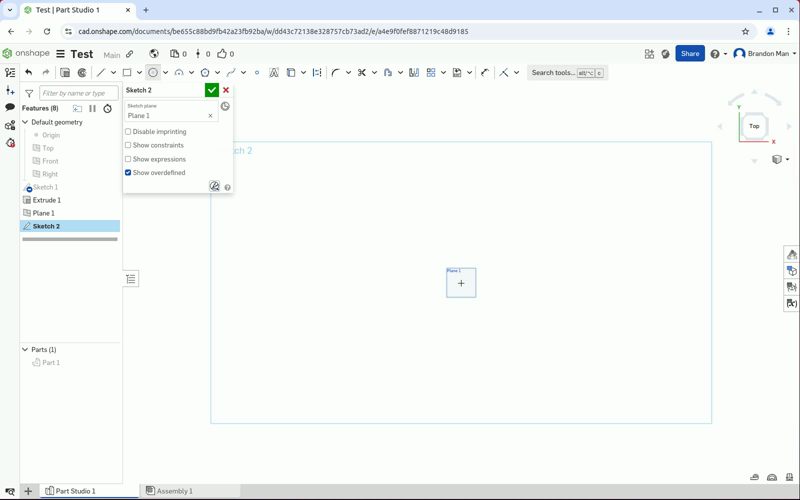
key_up(shift)
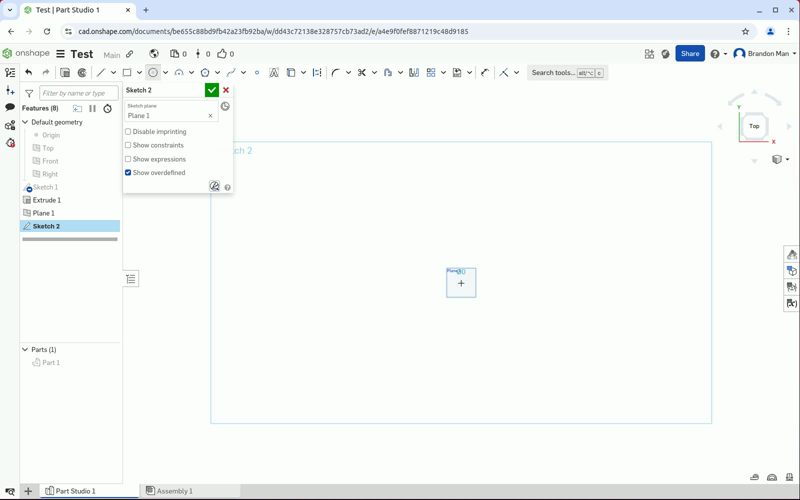
mouse_move(516, 282)
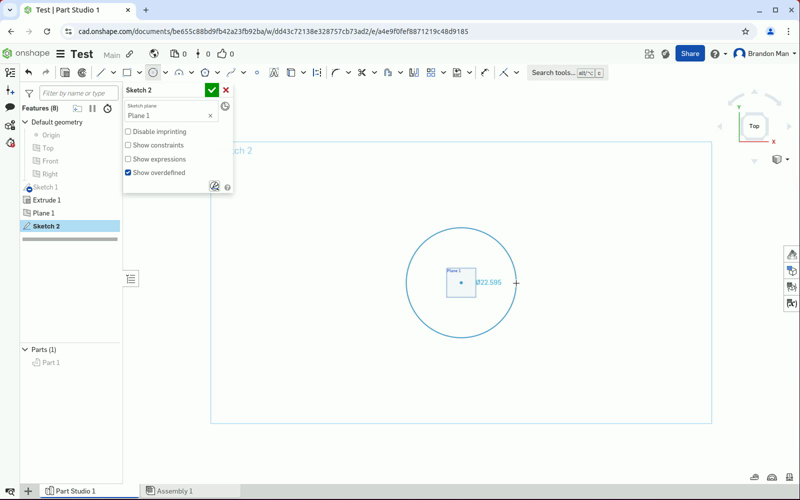
click(516, 282)
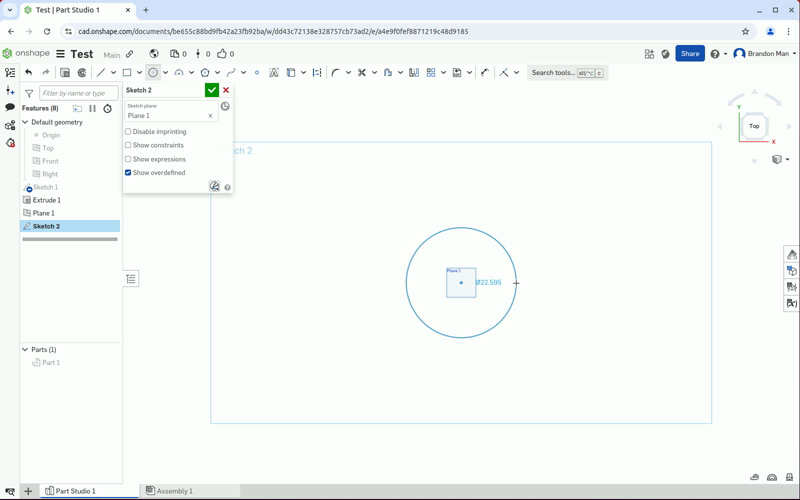
key(esc)
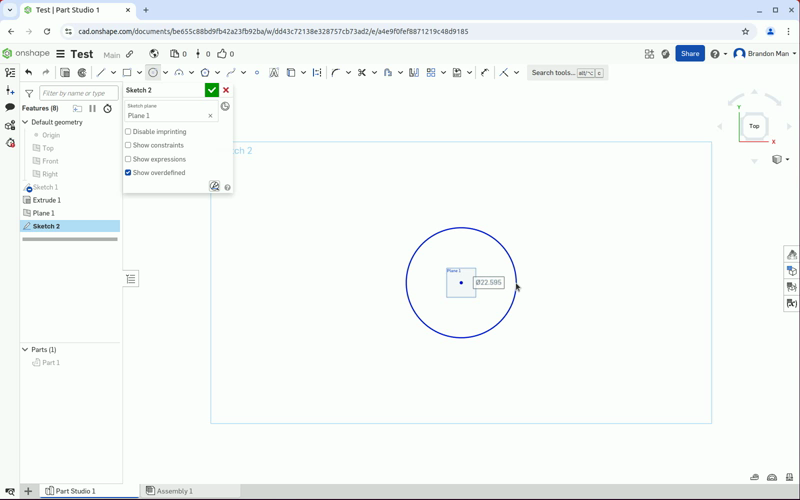
mouse_move(448, 324)
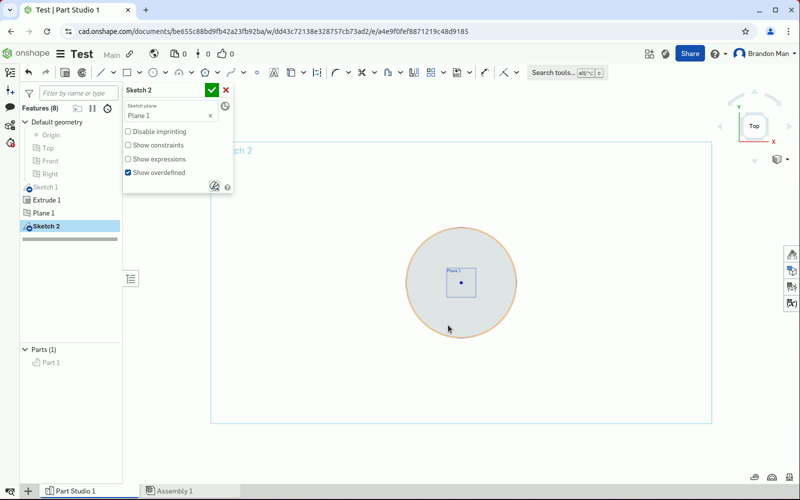
click(448, 324)
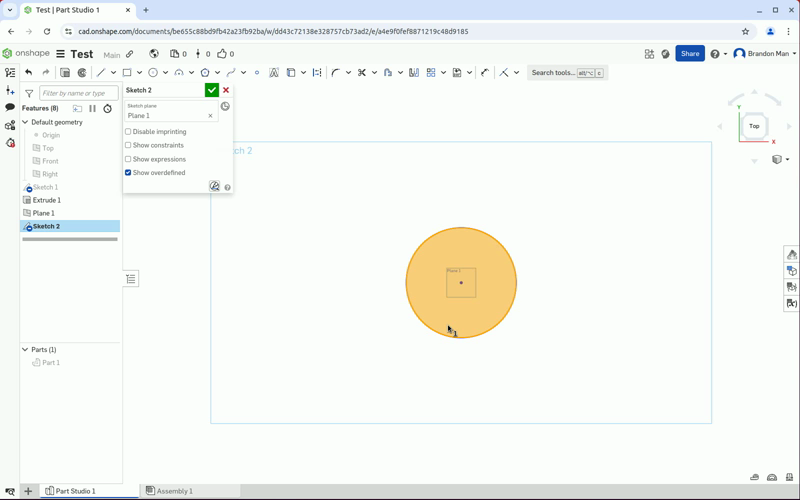
mouse_move(73, 352)
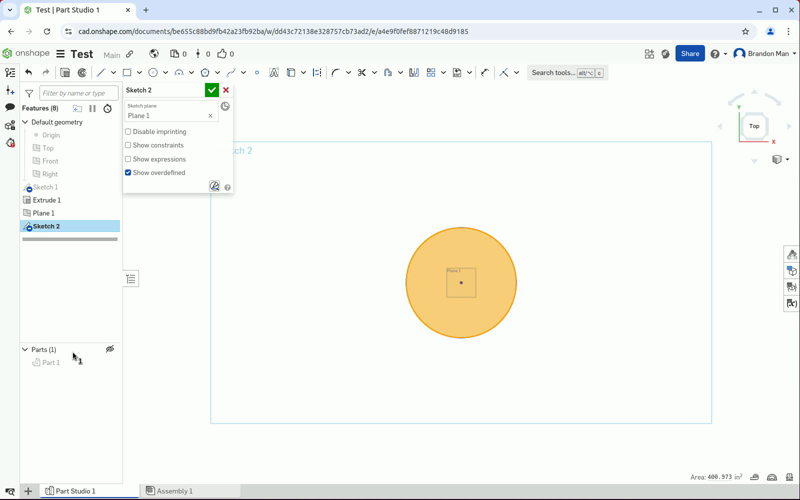
key(shift+y)
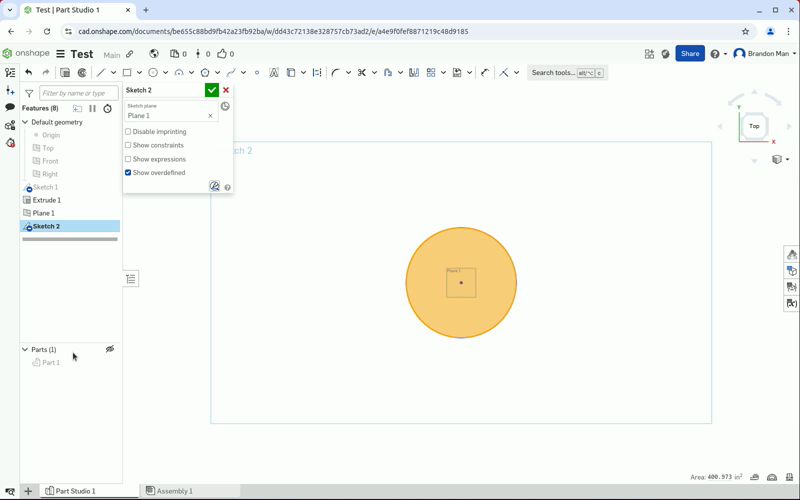
key(shift+e)
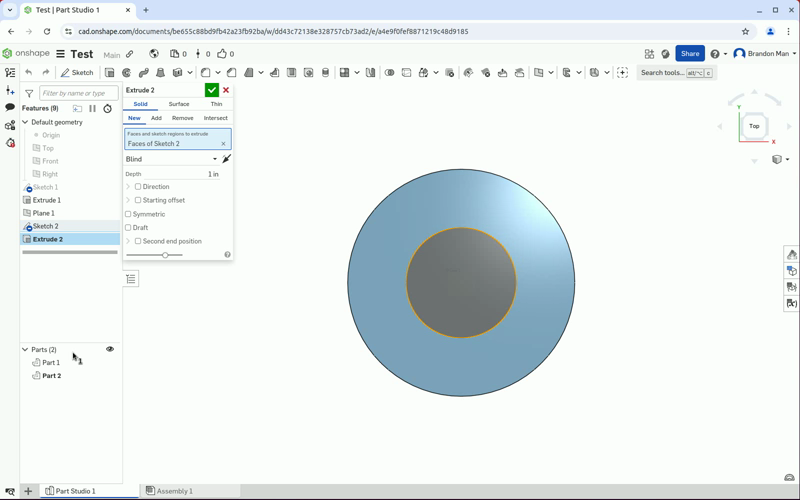
mouse_move(143, 106)
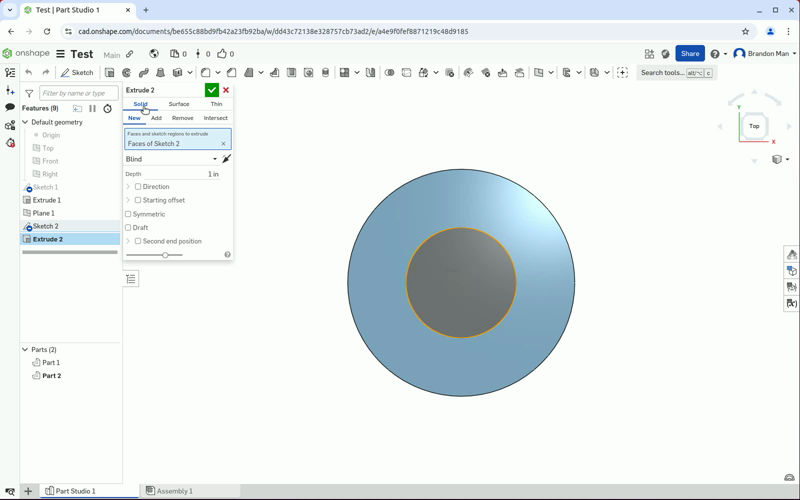
click(143, 106)
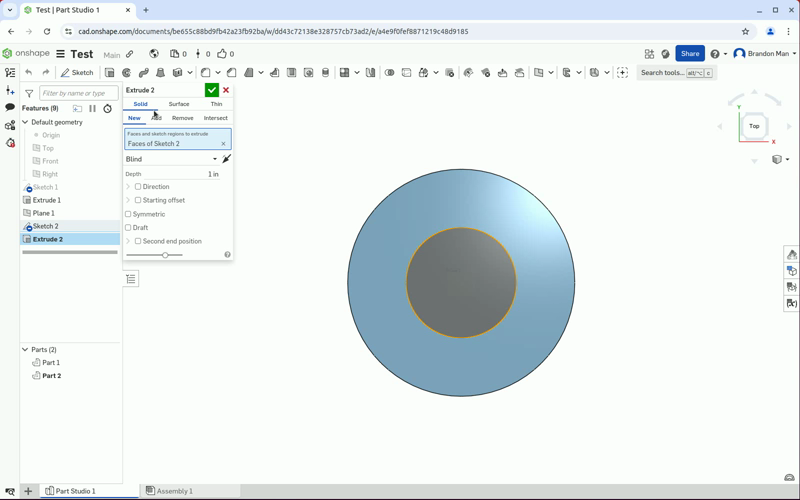
mouse_move(186, 120)
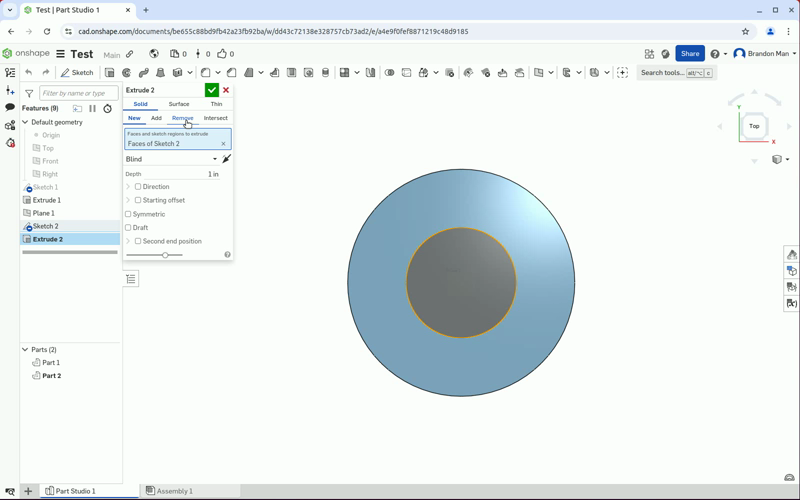
click(186, 120)
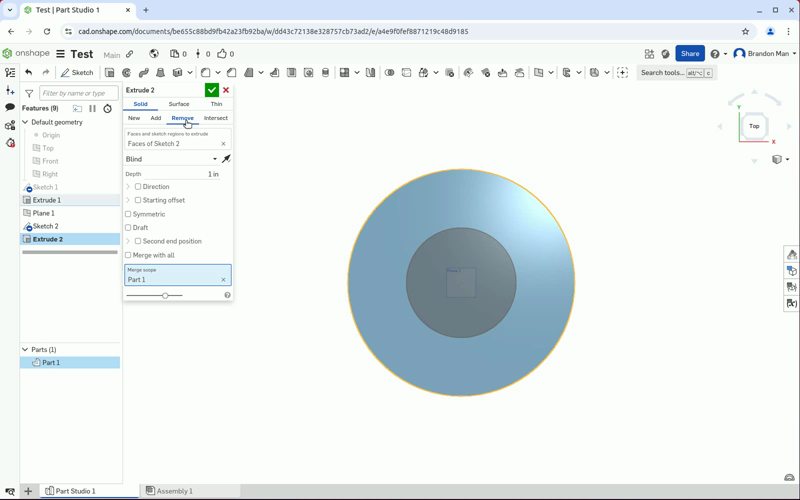
key(tab, 4)
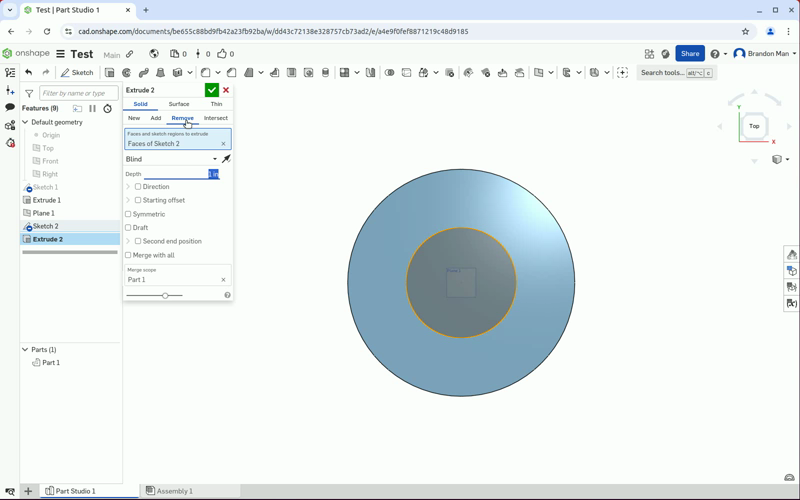
text(18.535)
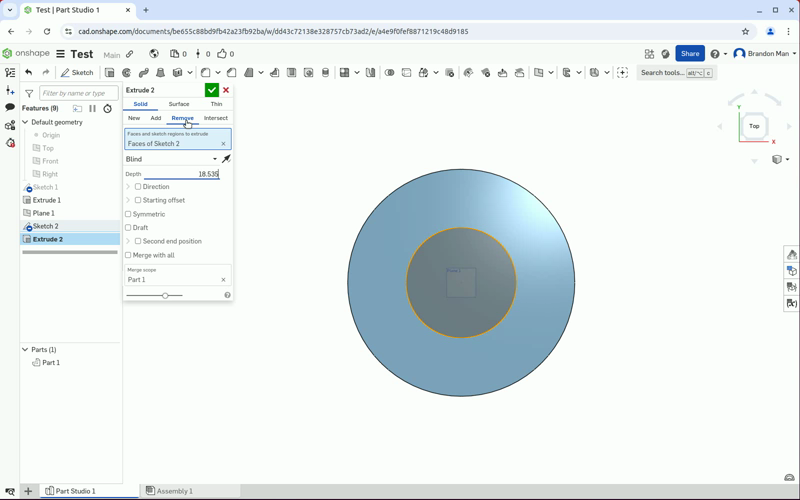
key(tab, 6)
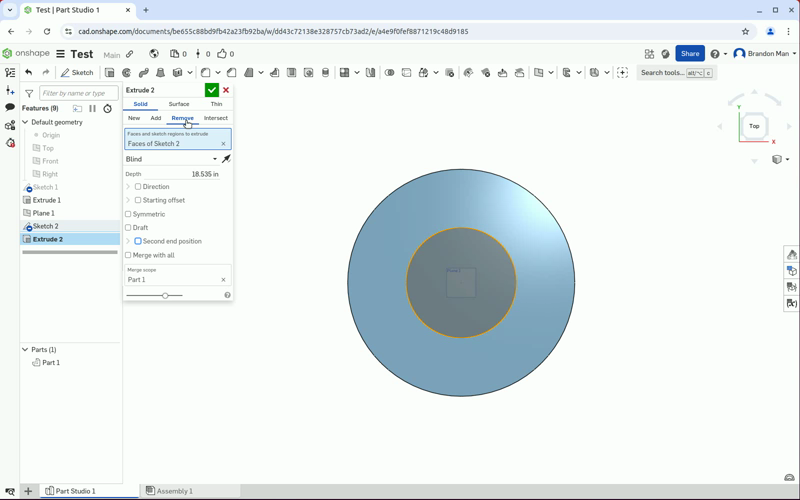
key(space)
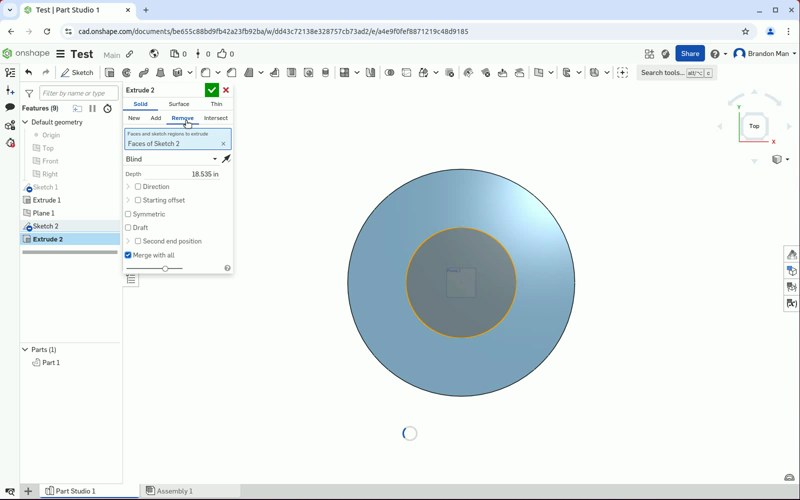
key(enter)
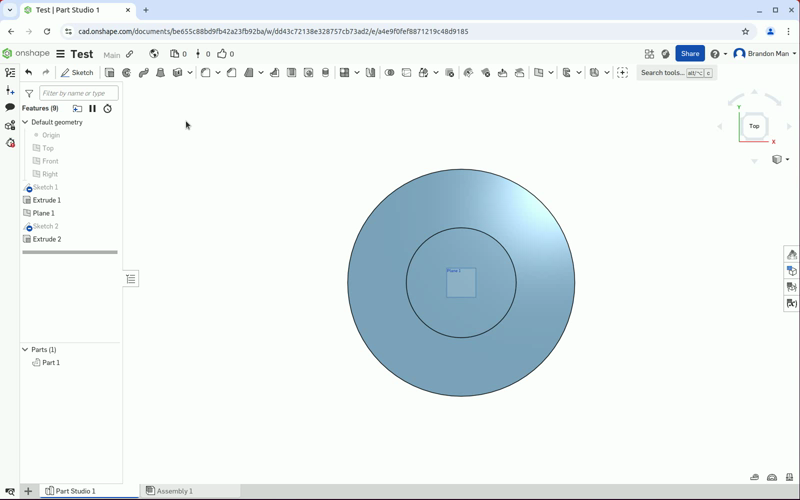
key(shift+h)
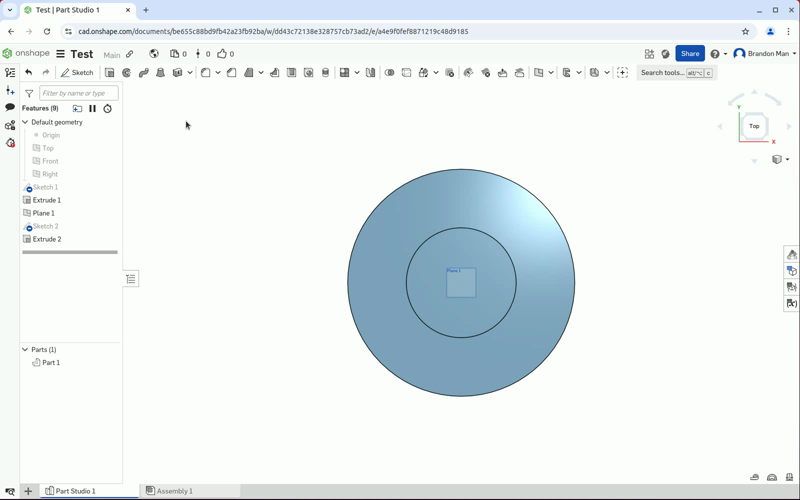
key(shift+h)
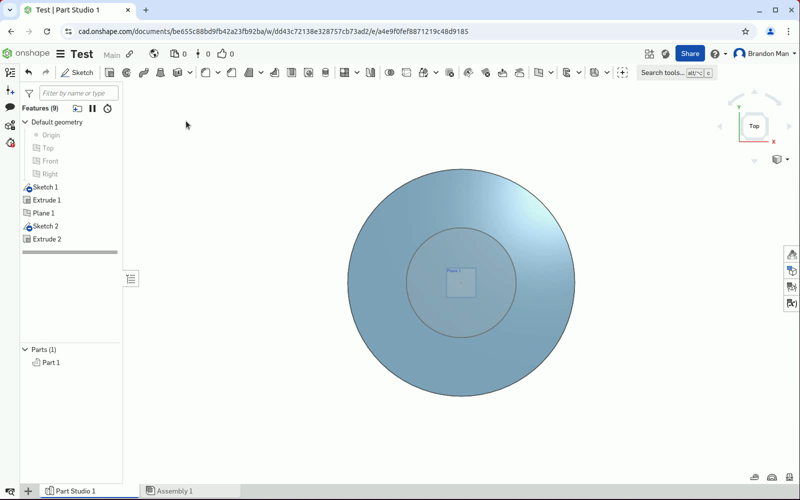
key(shift+7)
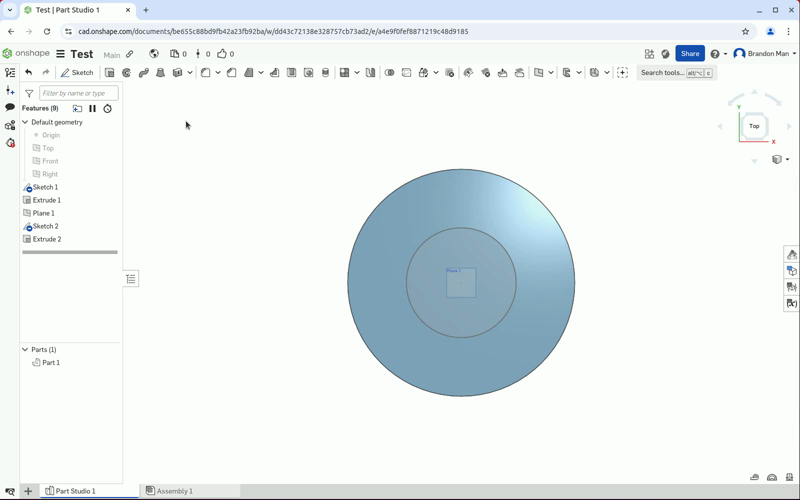
key(up, 3)
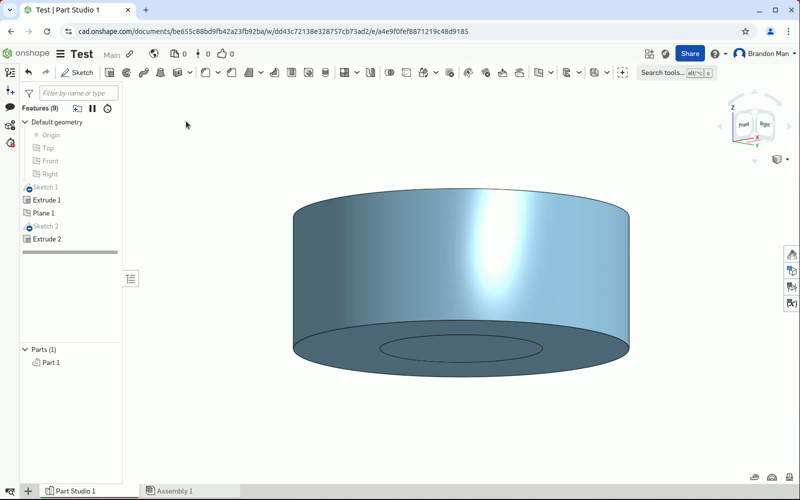
key(left, 3)
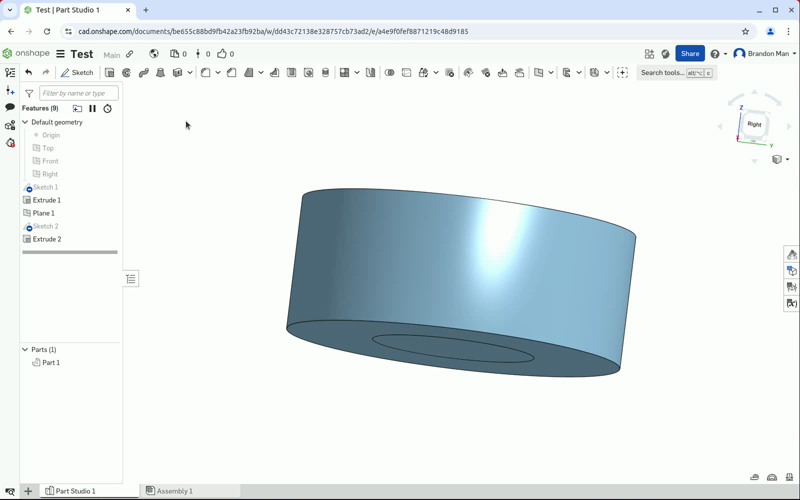
key(right, 3)
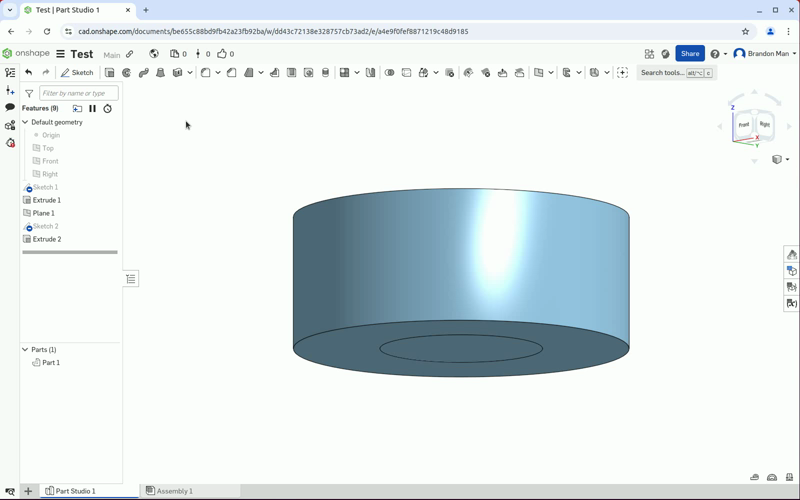
key(down, 3)
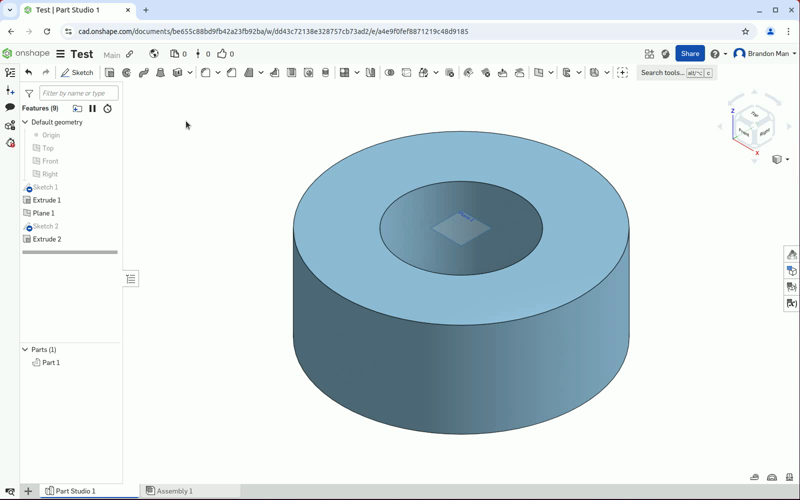
mouse_move(73, 189)
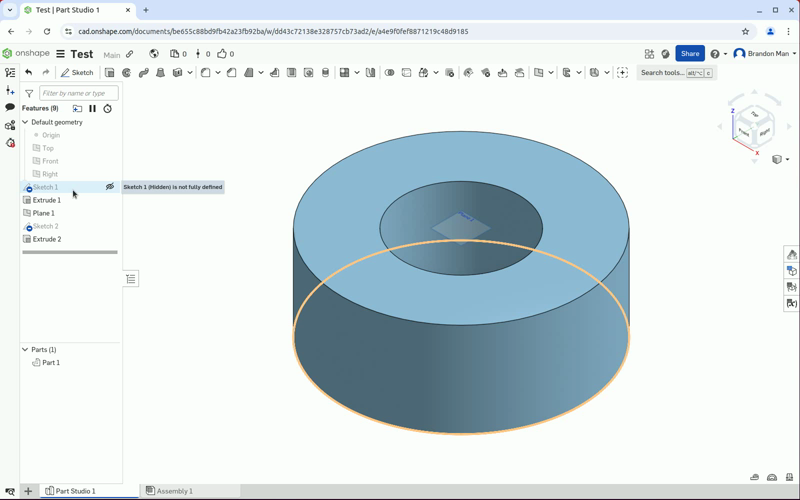
click(73, 189)